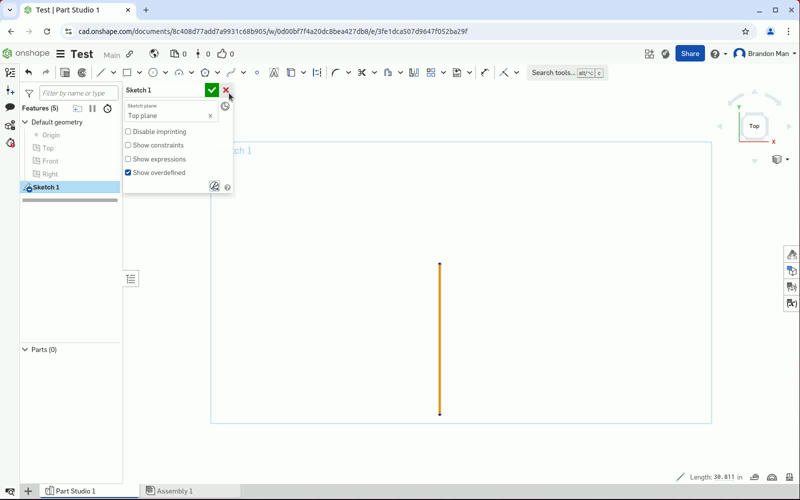
key(shift+h)
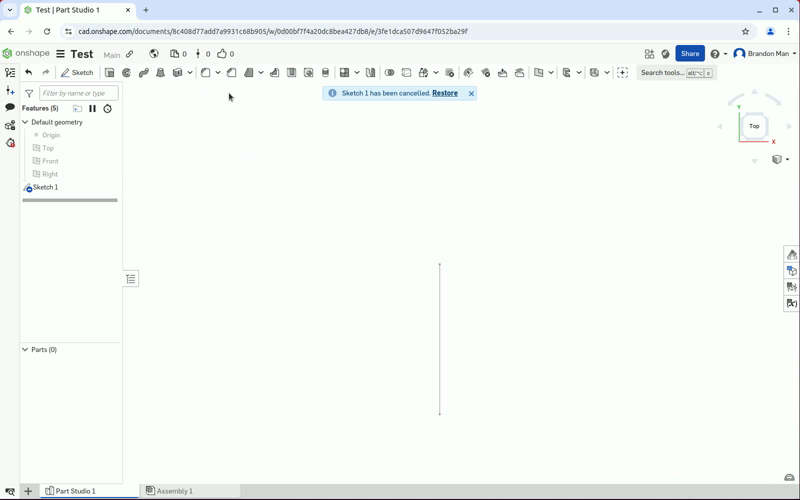
key(shift+s)
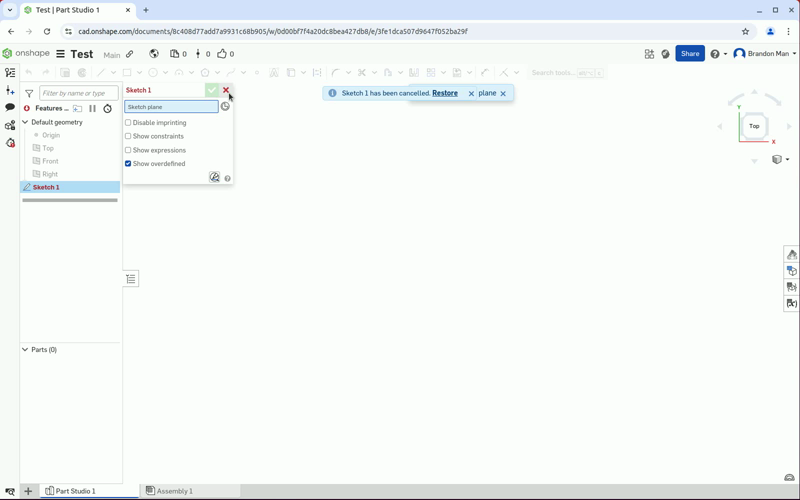
mouse_move(73, 150)
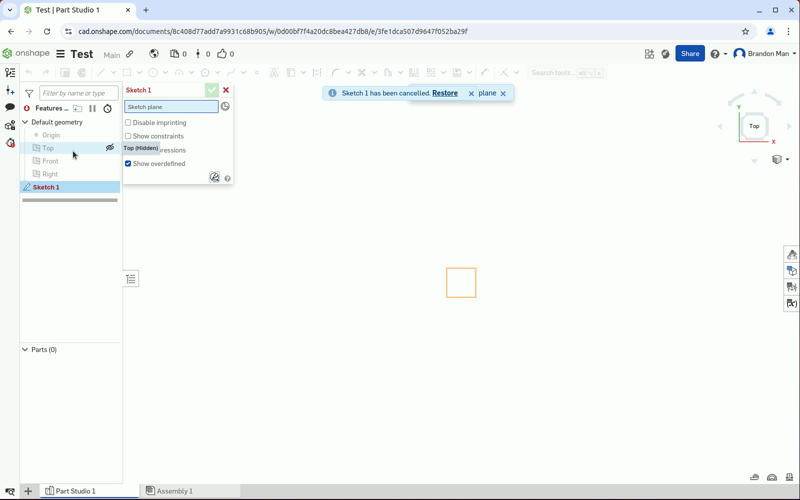
click(73, 150)
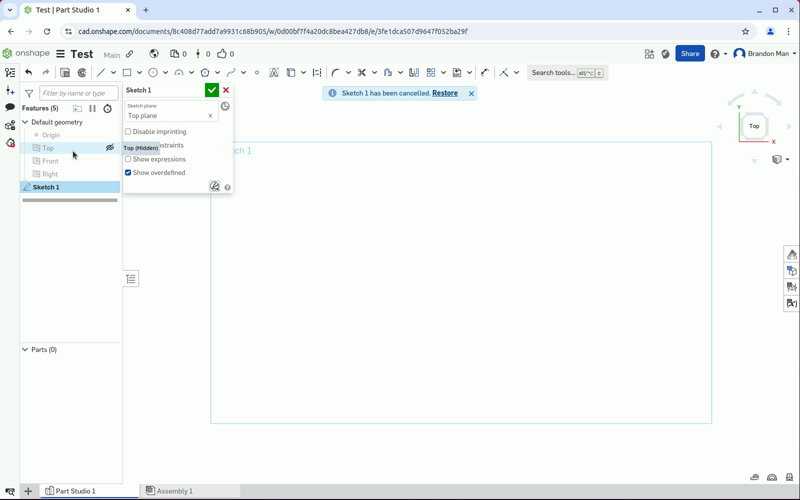
mouse_move(73, 352)
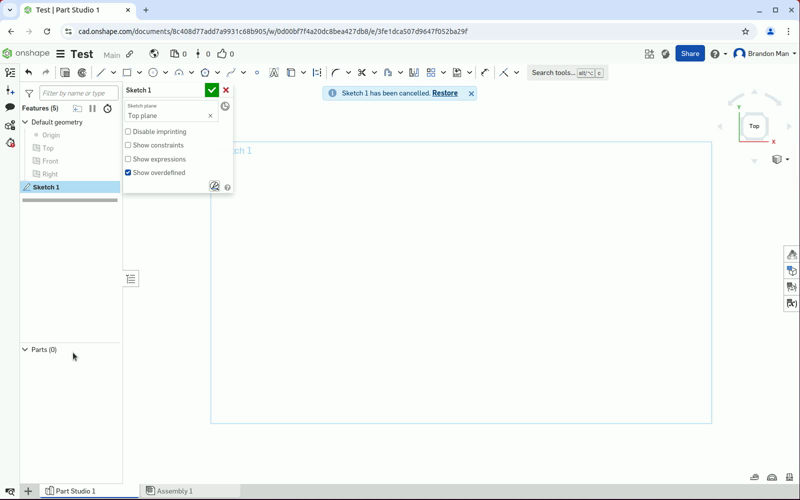
key(y)
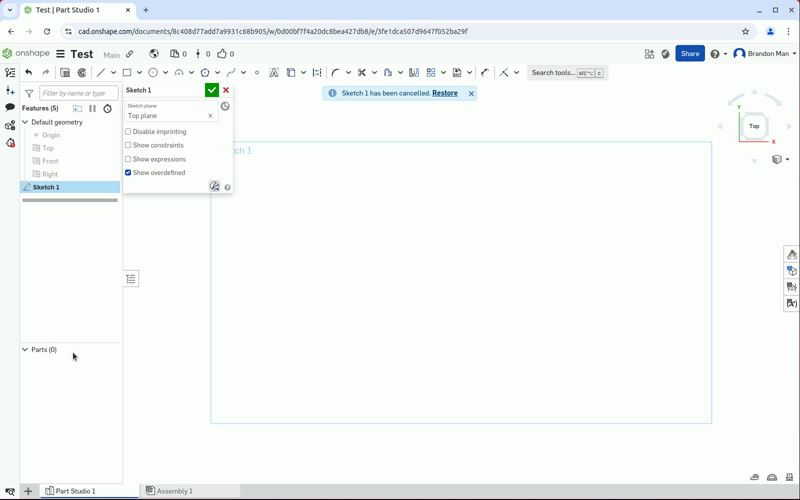
key(c)
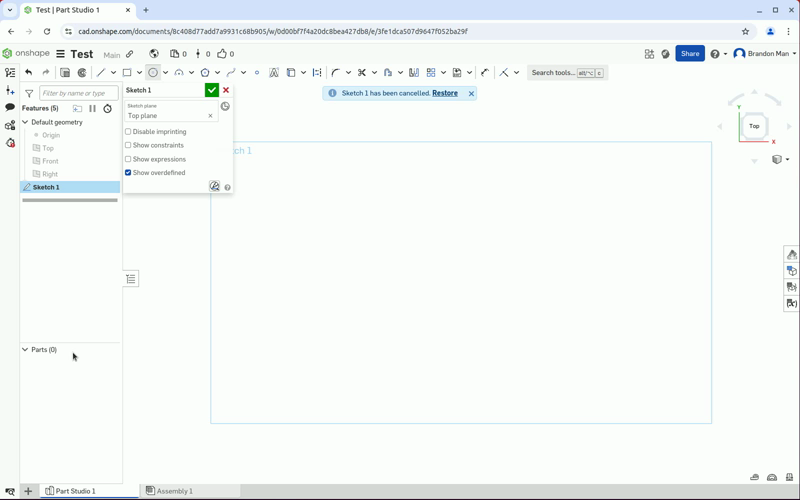
key_down(shift)
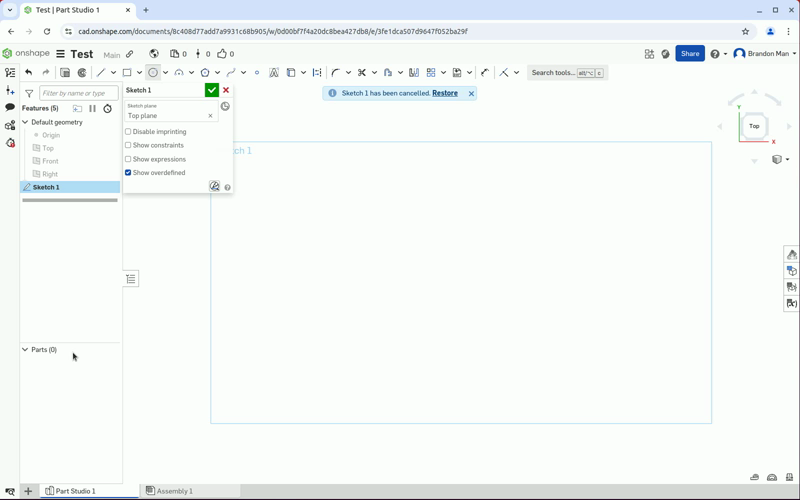
mouse_move(461, 282)
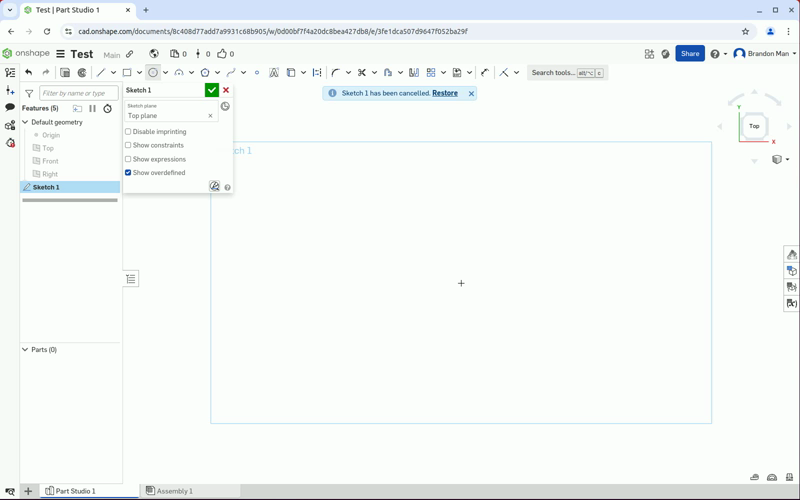
click(461, 282)
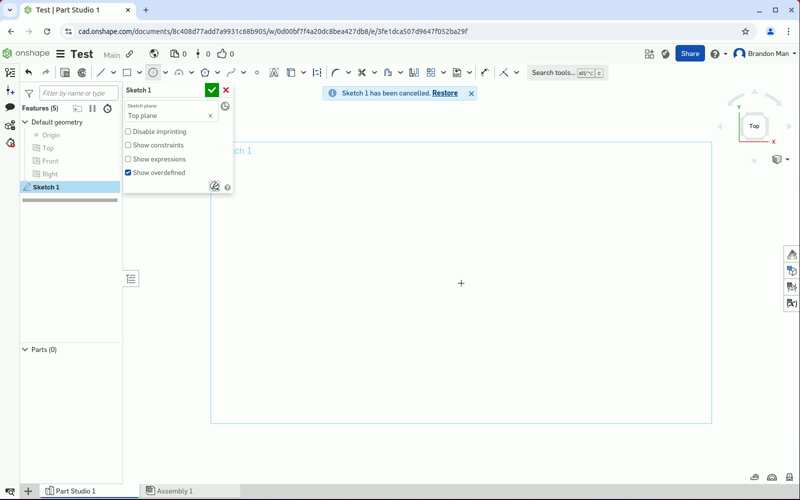
key_up(shift)
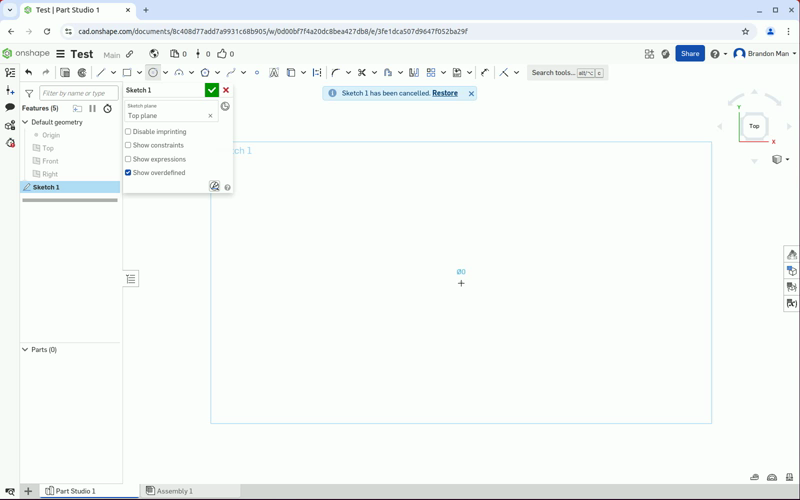
mouse_move(574, 282)
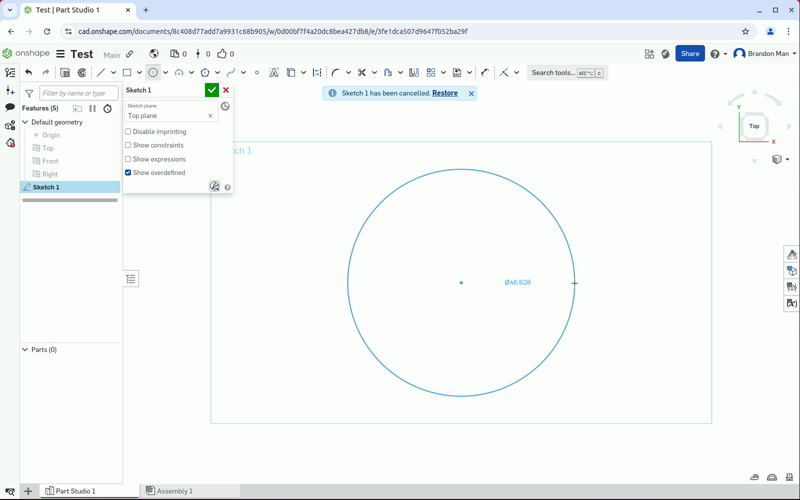
click(574, 282)
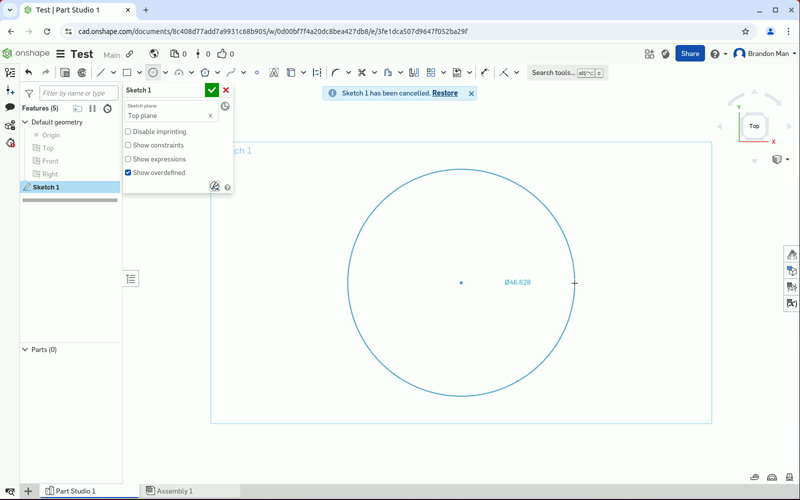
key(esc)
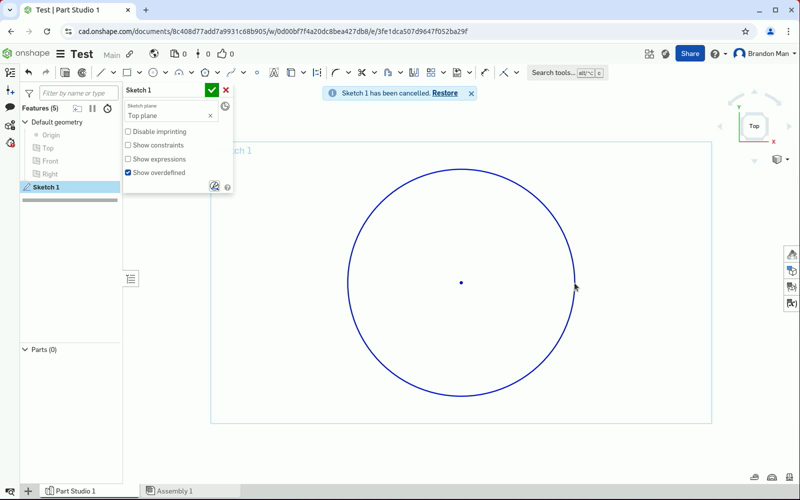
mouse_move(504, 233)
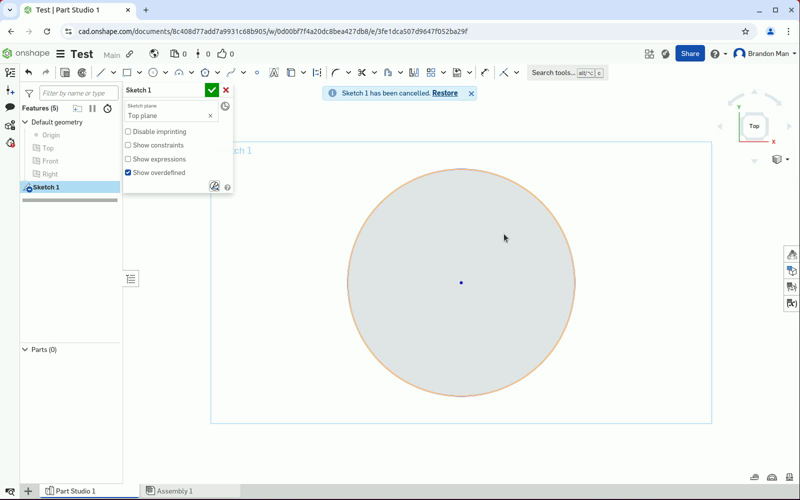
click(504, 233)
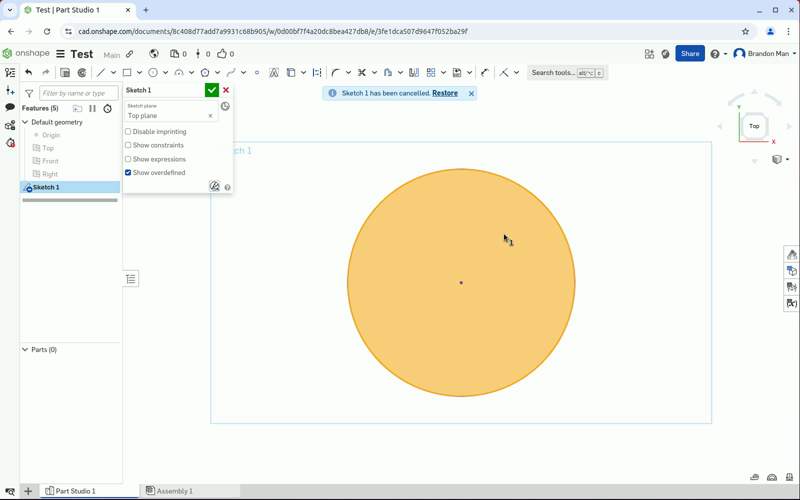
mouse_move(73, 352)
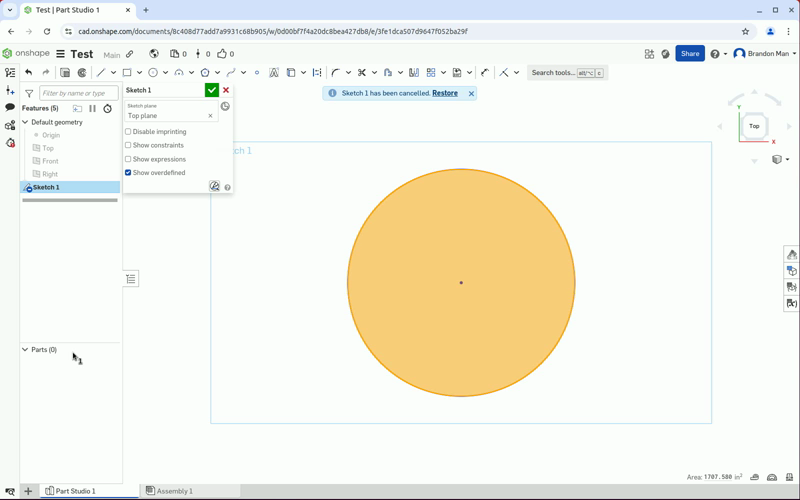
key(shift+y)
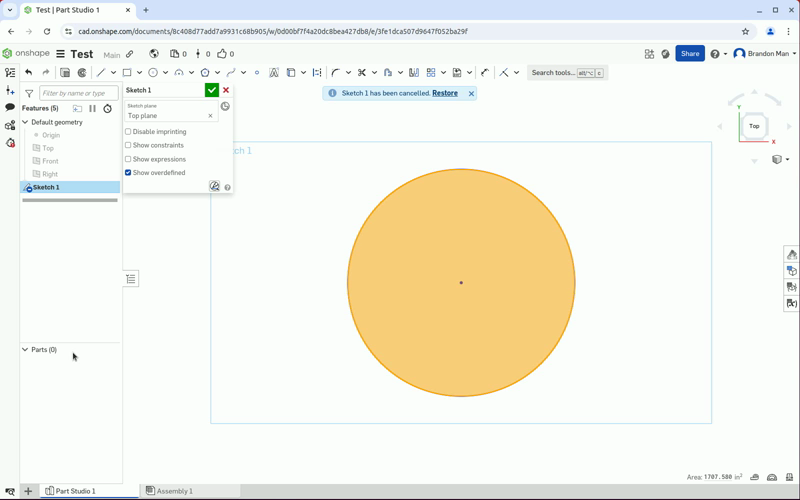
key(shift+e)
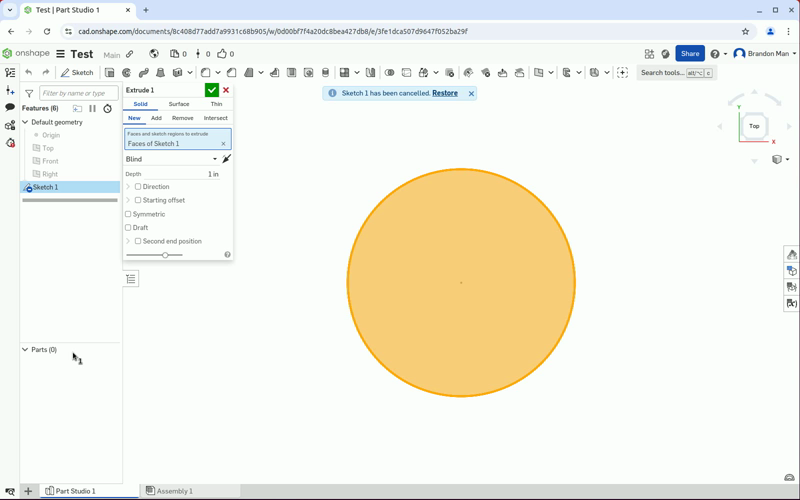
mouse_move(143, 106)
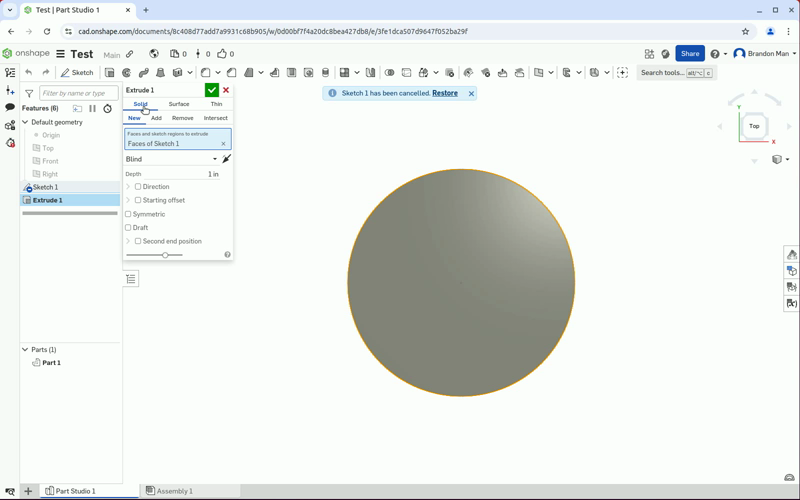
click(143, 106)
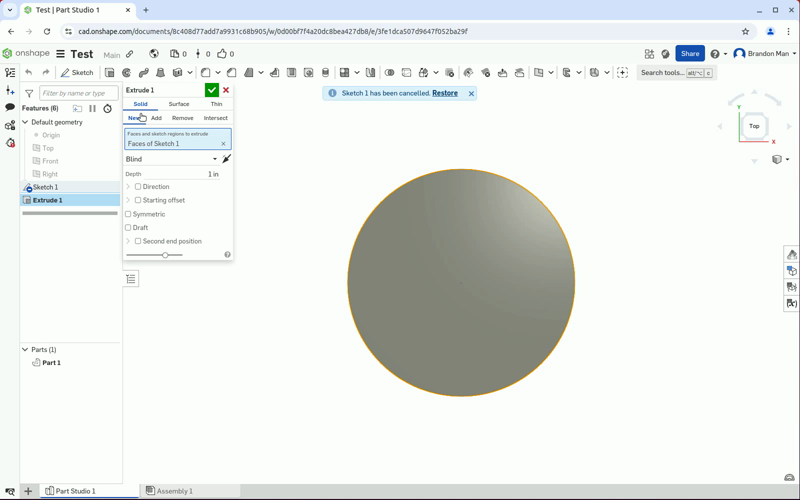
mouse_move(137, 120)
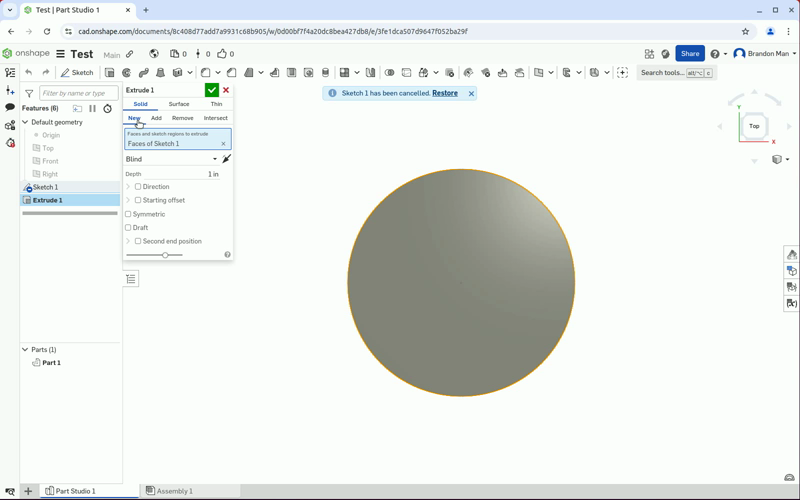
click(137, 120)
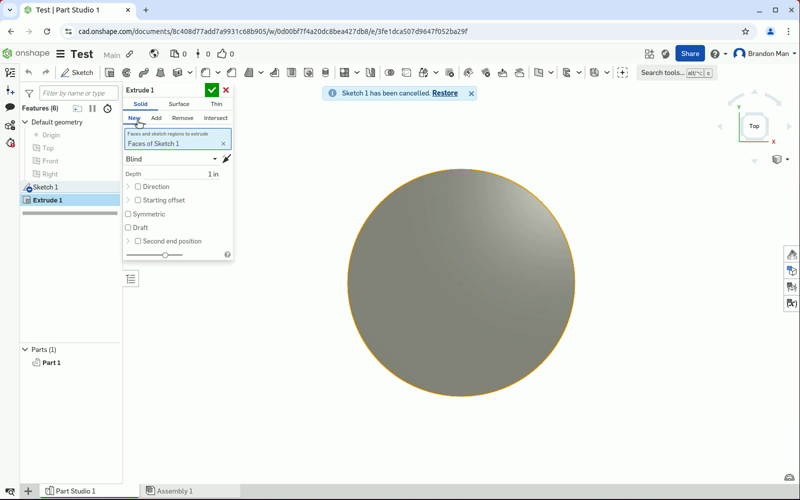
key(tab, 4)
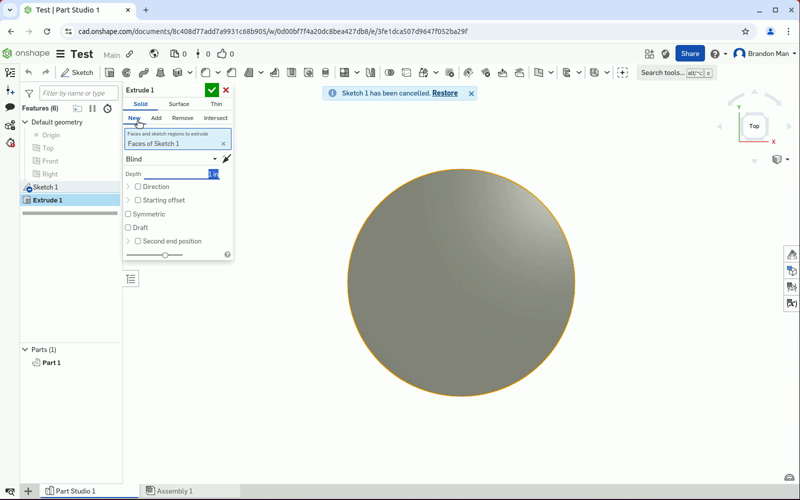
text(15.405)
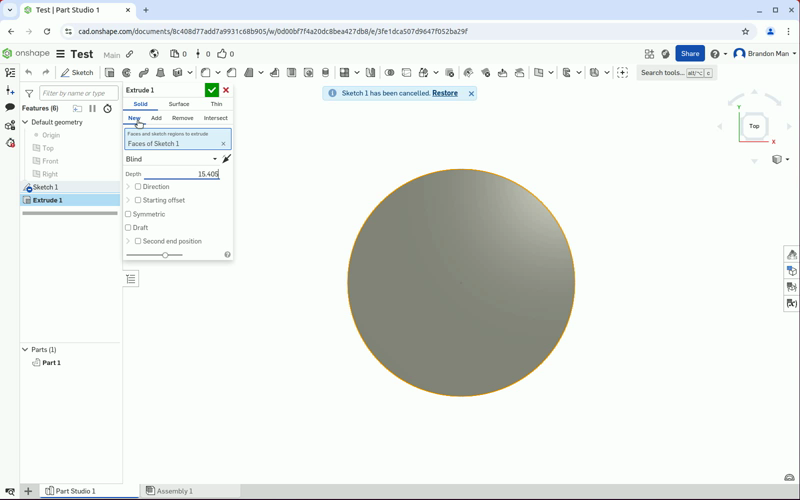
key(enter)
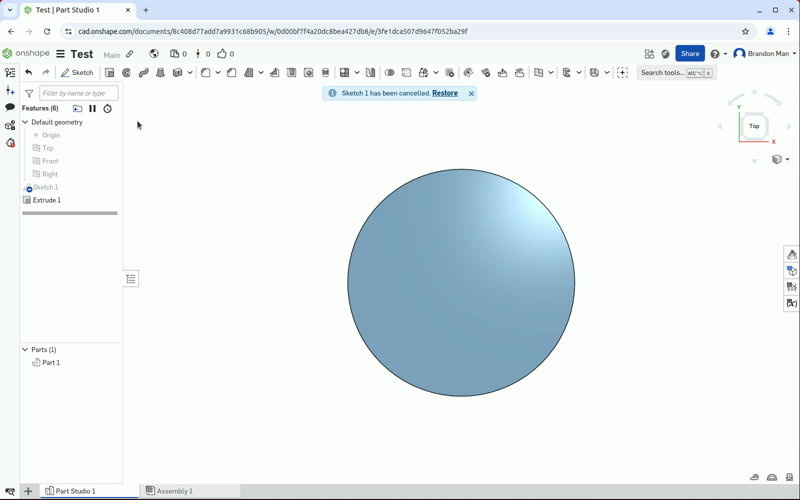
key(shift+h)
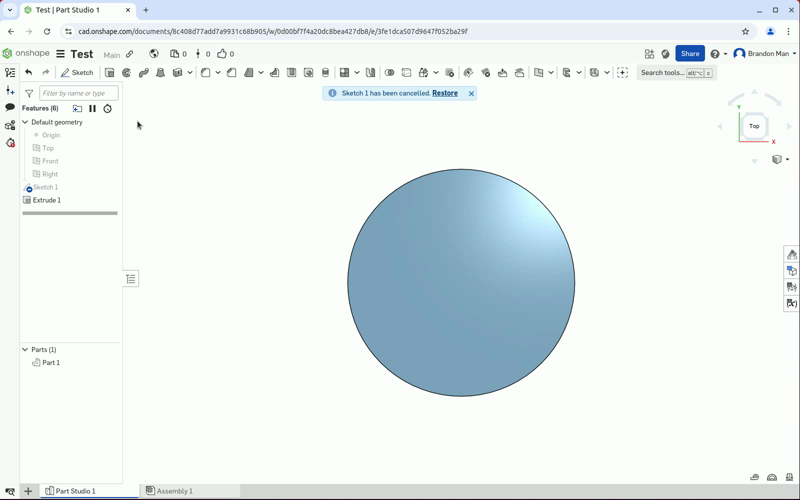
key(shift+h)
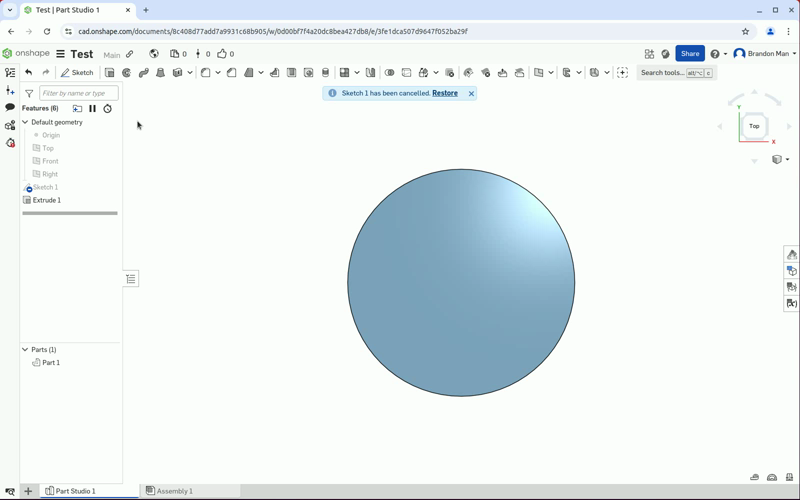
mouse_move(73, 189)
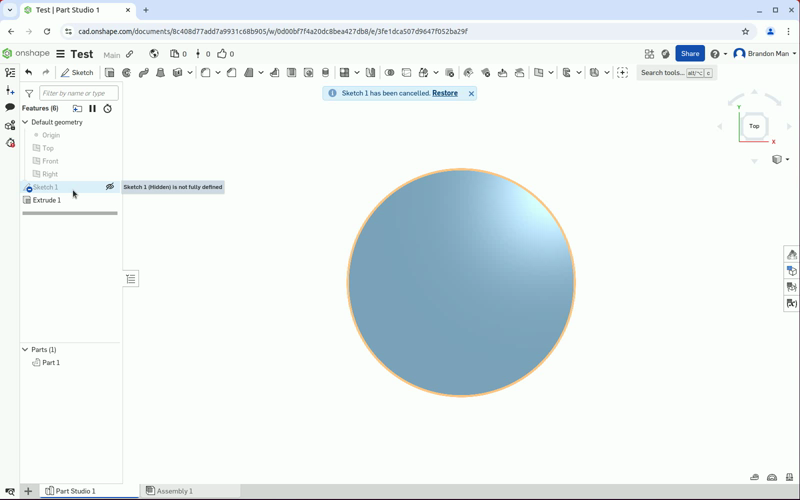
click(73, 189)
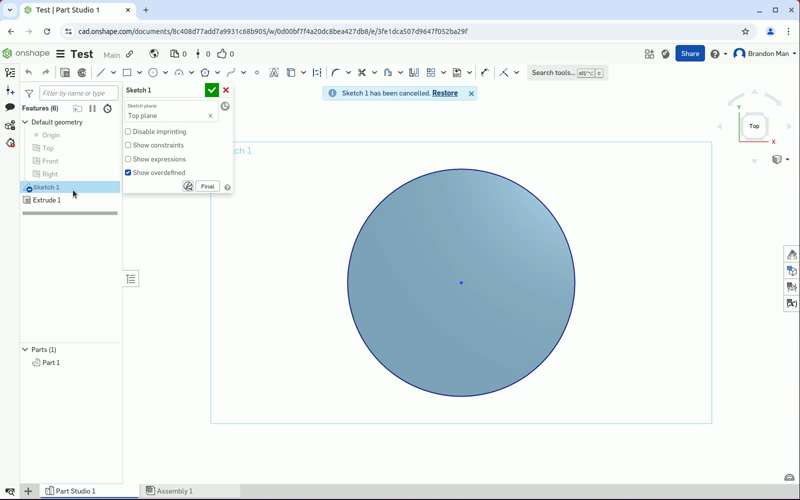
mouse_move(229, 92)
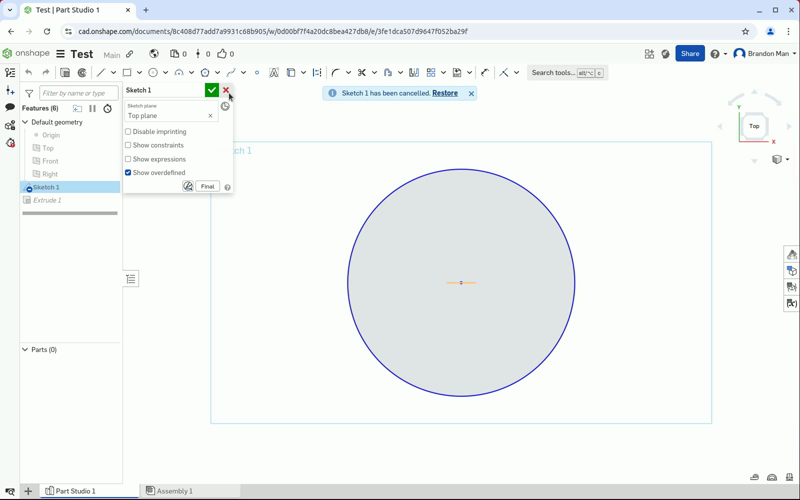
click(229, 92)
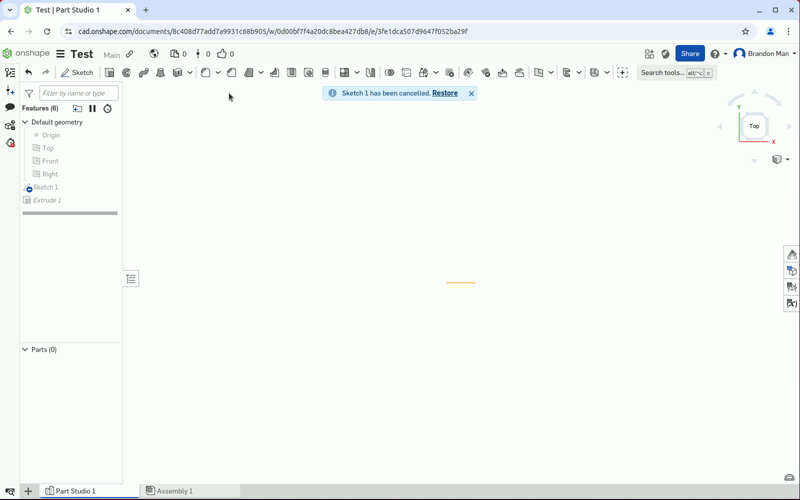
mouse_move(541, 75)
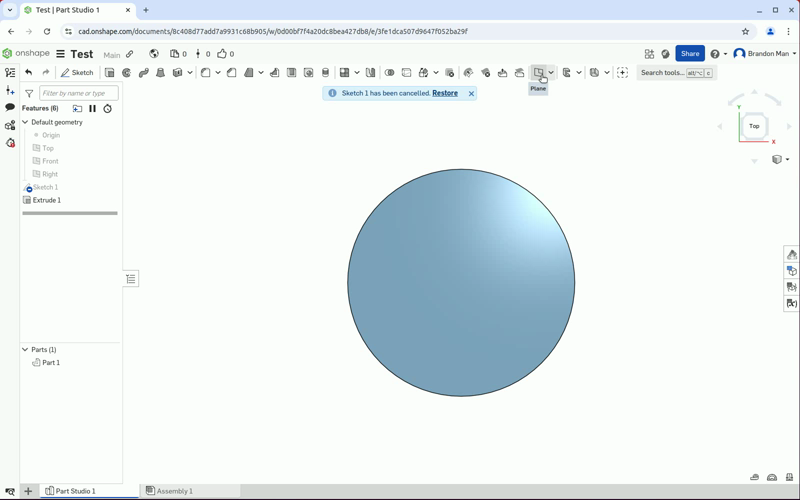
click(541, 75)
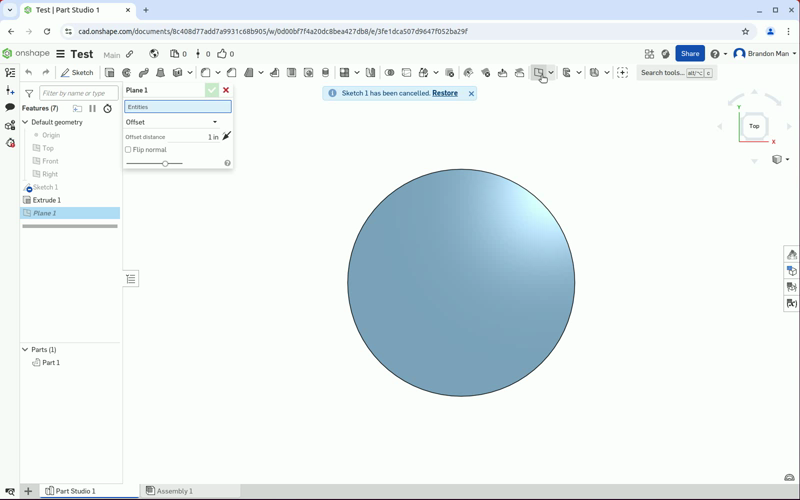
mouse_move(73, 150)
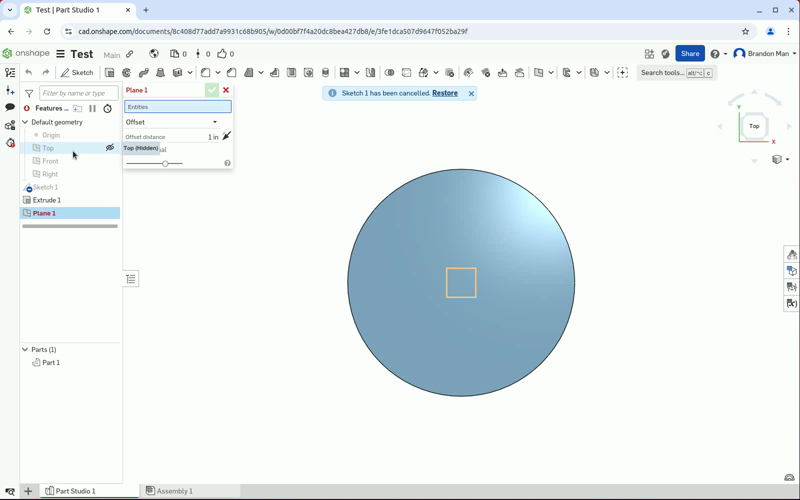
click(73, 150)
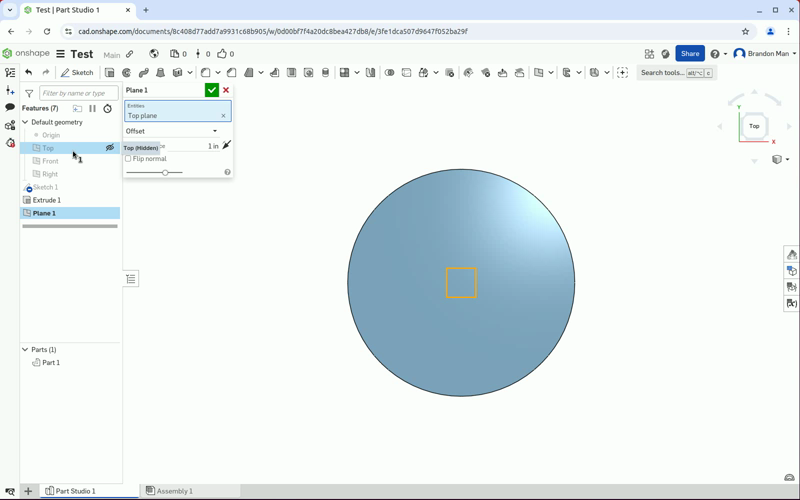
key(tab, 2)
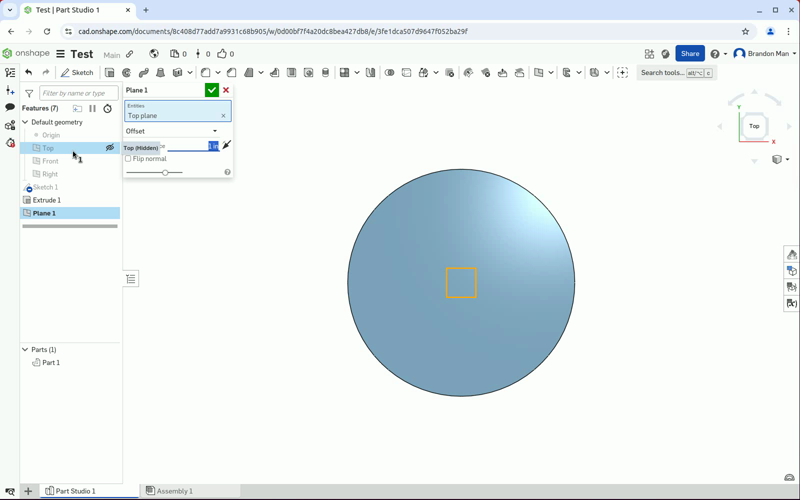
text(15.405)
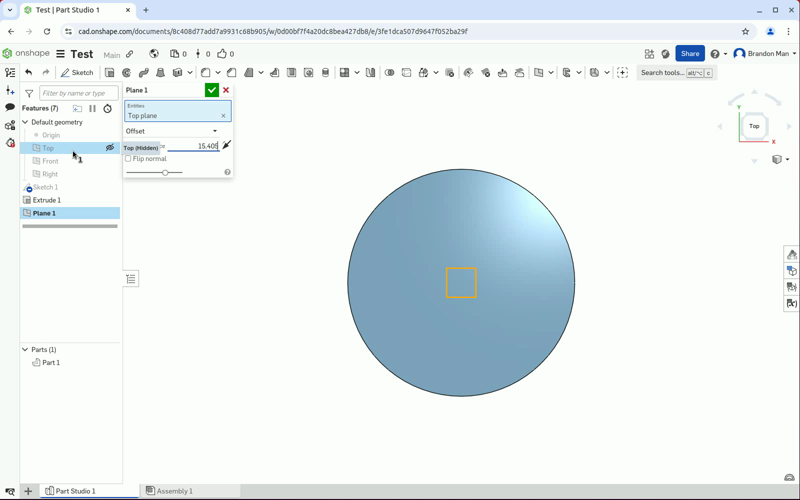
key(enter, 2)
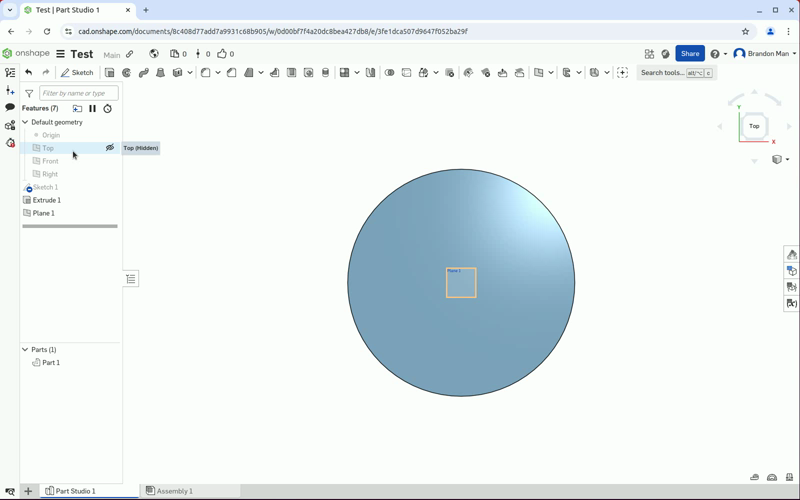
key(shift+s)
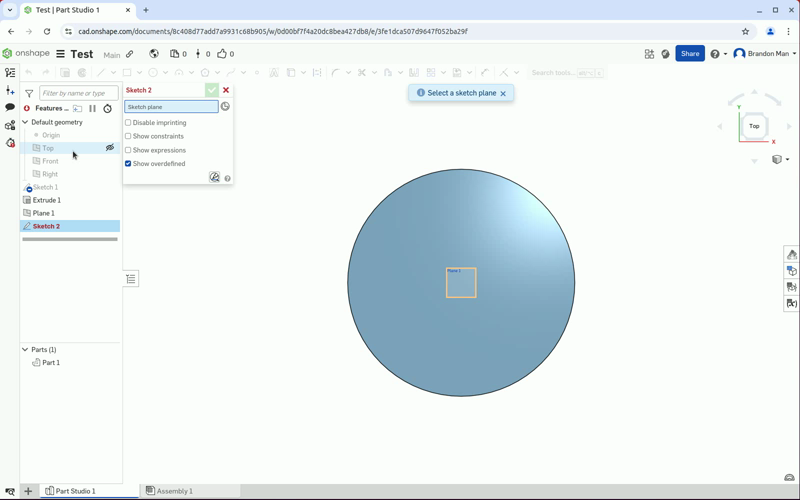
mouse_move(73, 215)
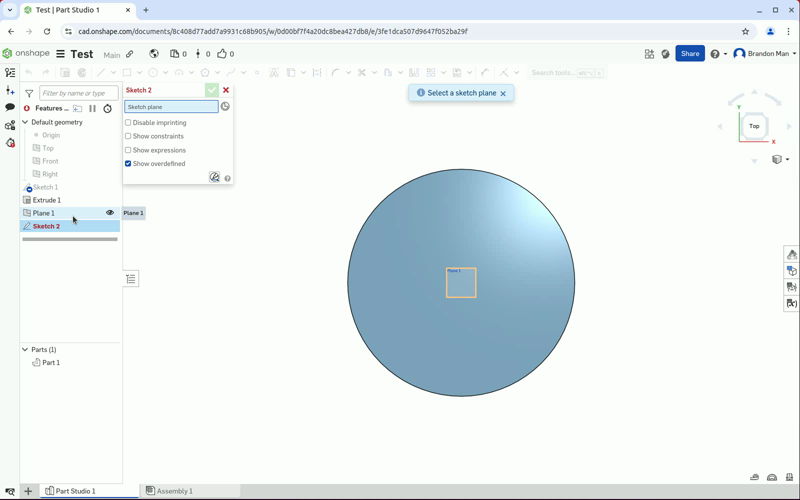
click(73, 215)
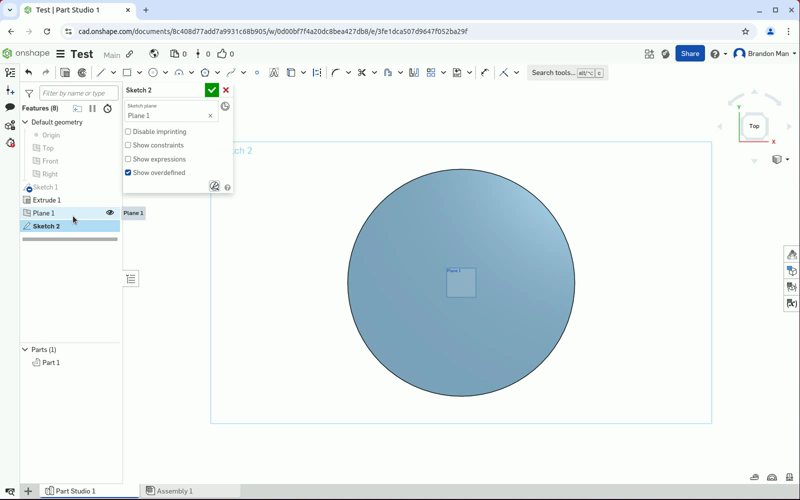
mouse_move(73, 352)
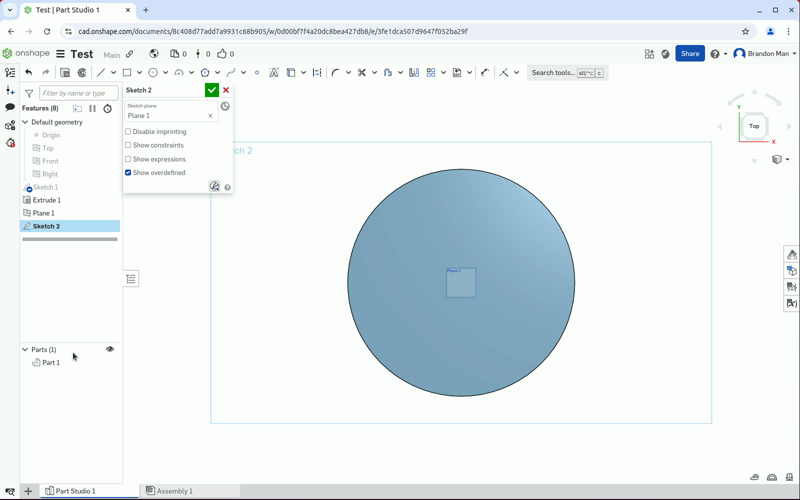
key(y)
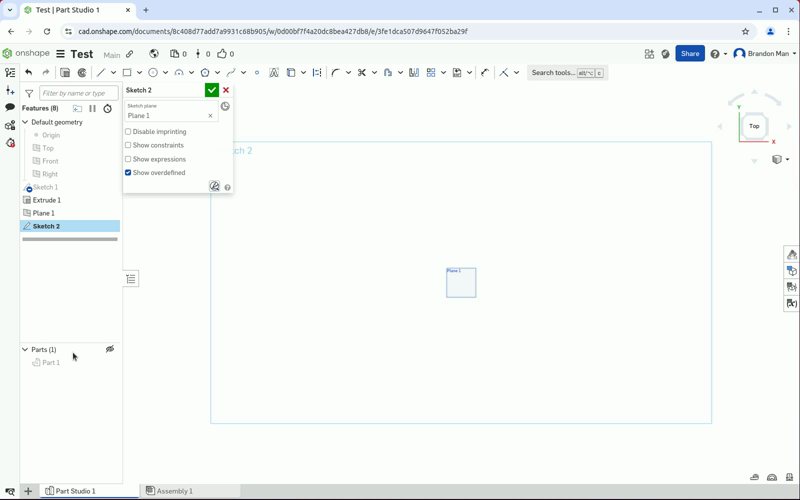
key(c)
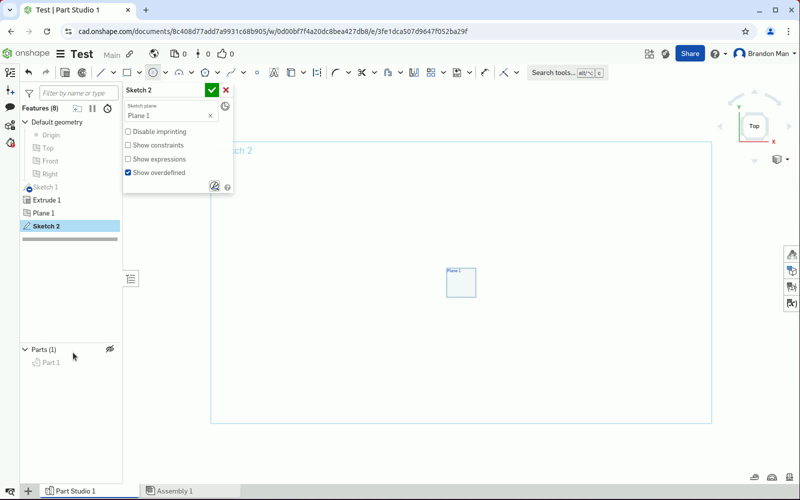
key_down(shift)
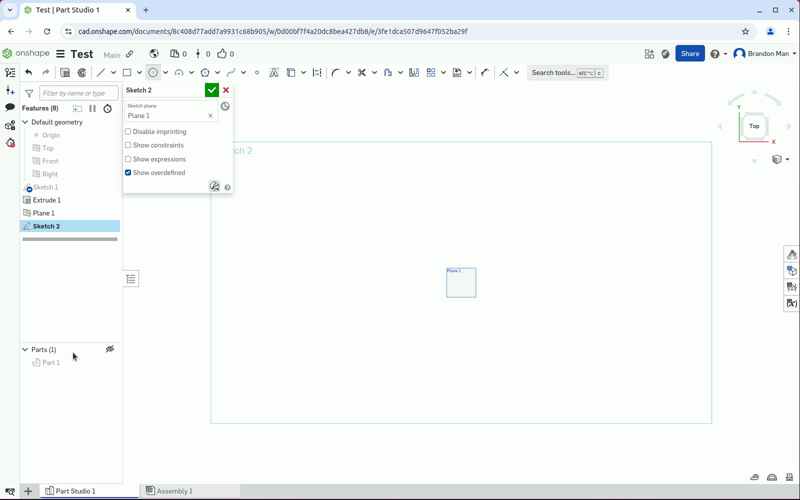
mouse_move(460, 282)
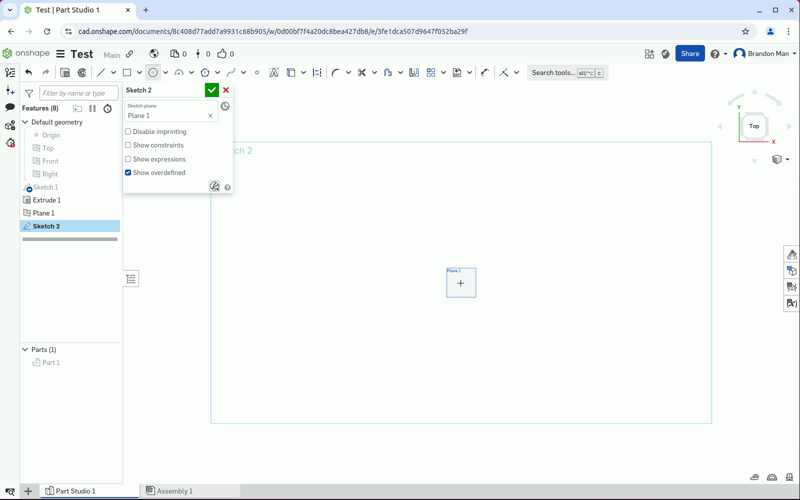
click(460, 282)
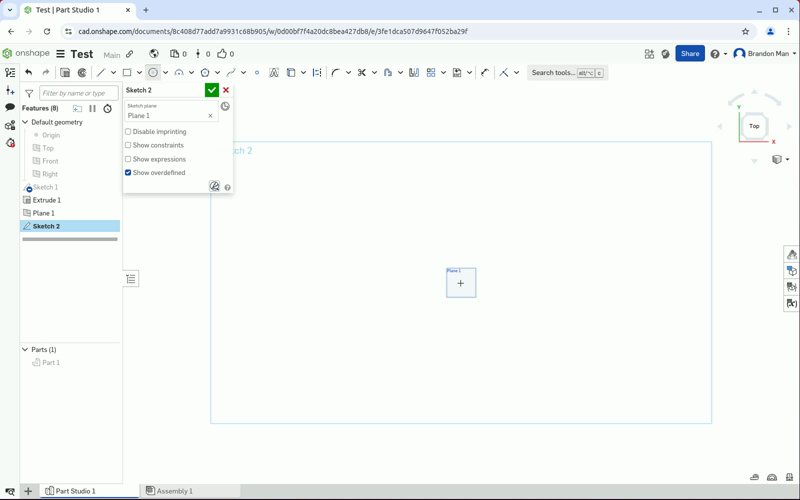
key_up(shift)
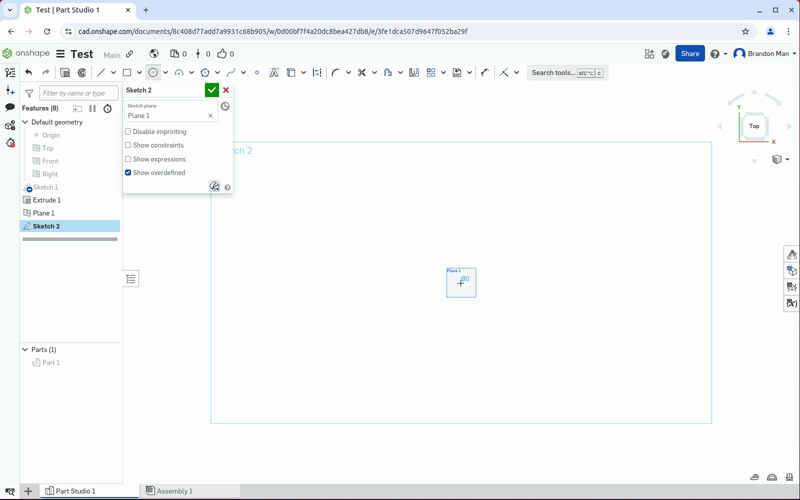
mouse_move(512, 282)
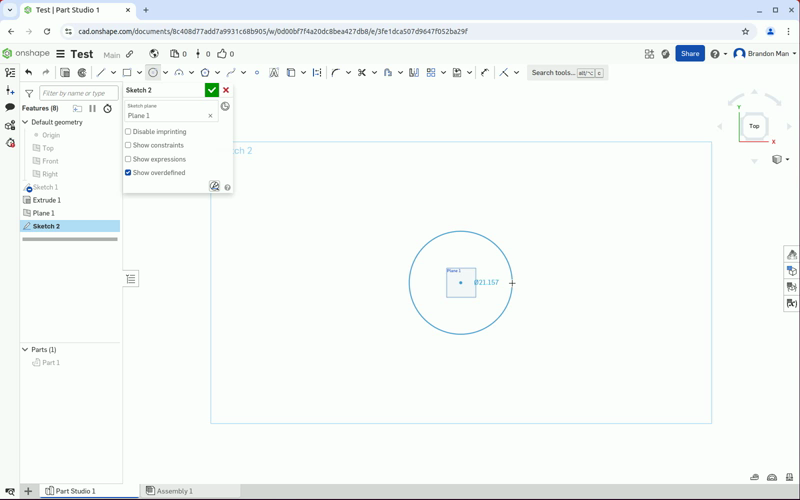
click(512, 282)
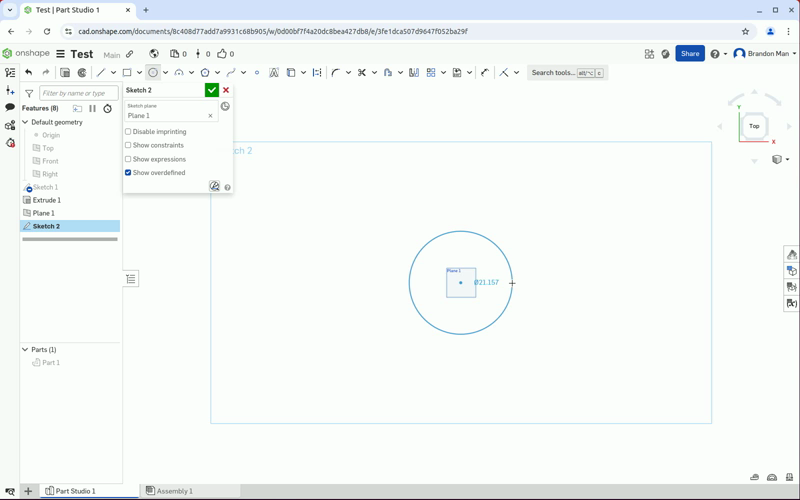
key(esc)
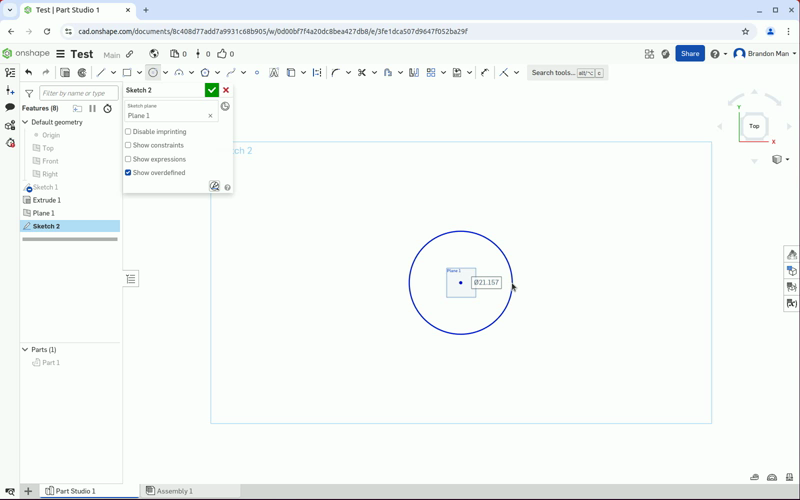
mouse_move(420, 281)
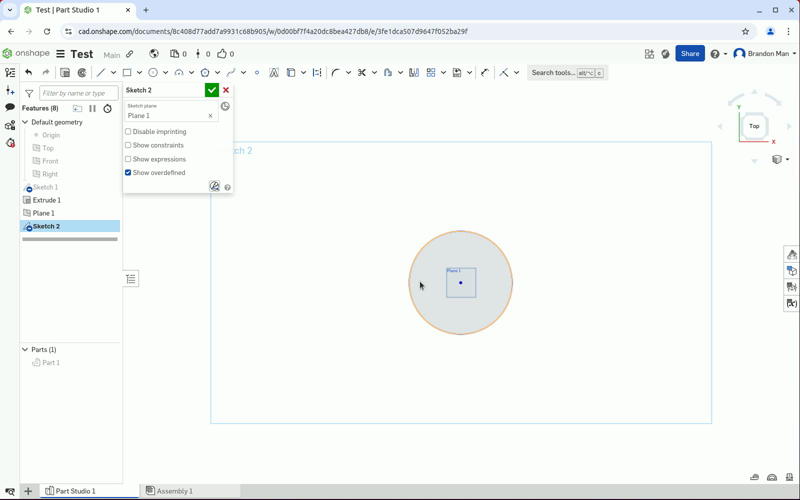
click(420, 281)
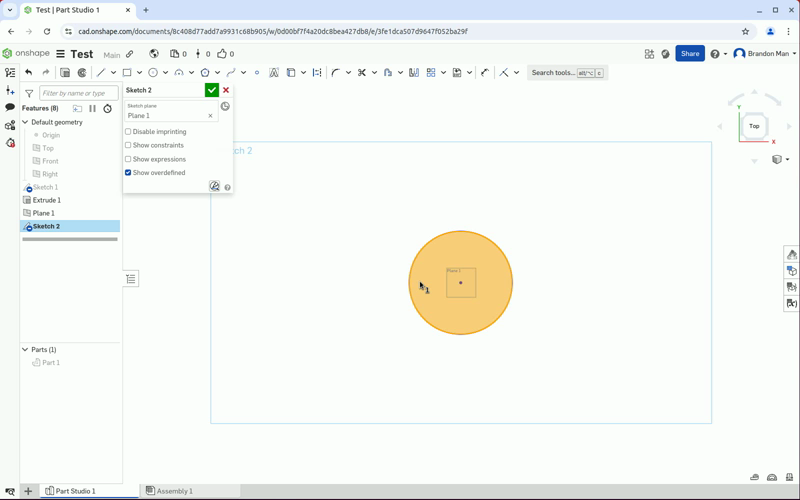
mouse_move(73, 352)
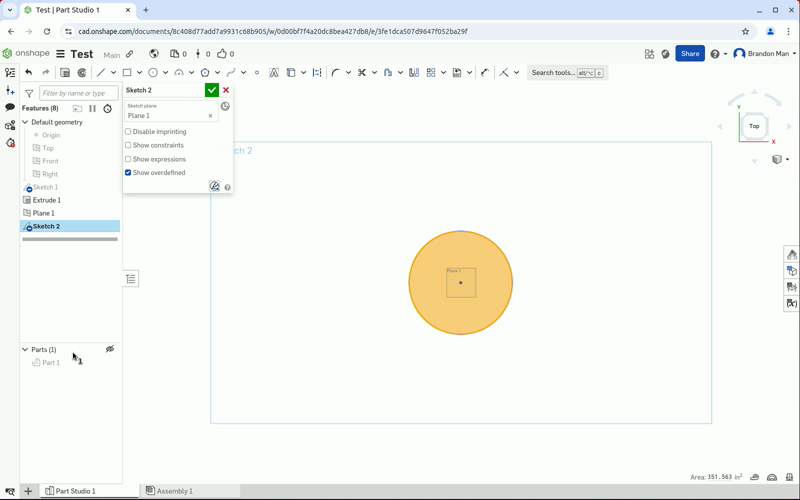
key(shift+y)
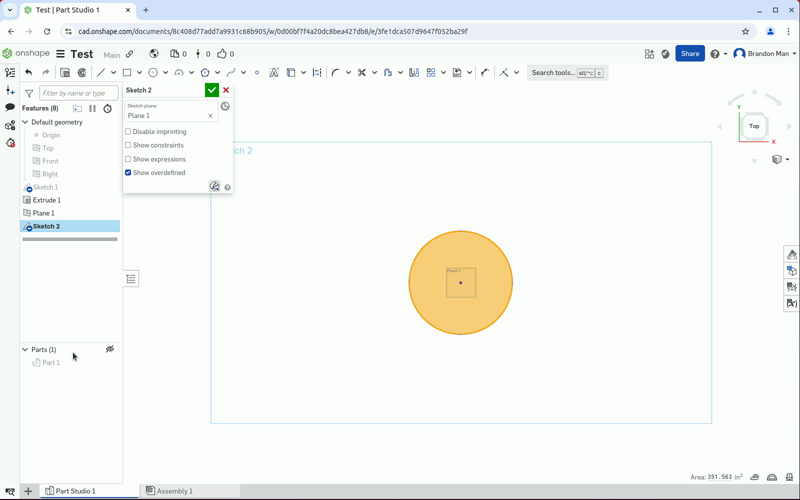
key(shift+e)
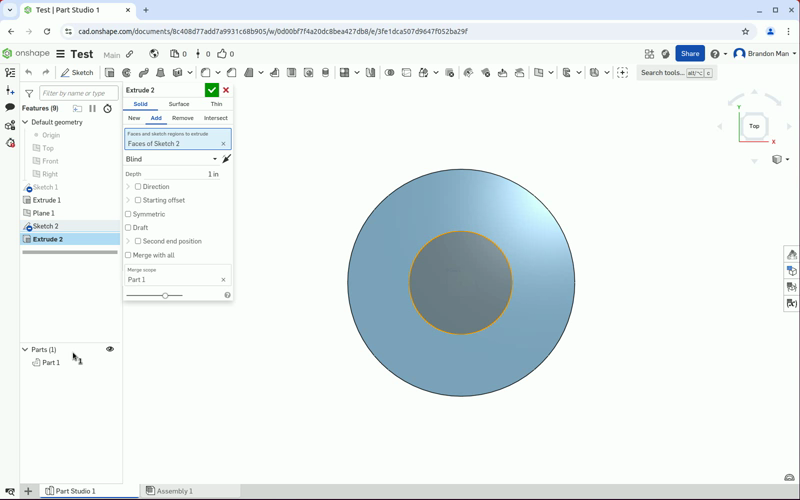
mouse_move(143, 106)
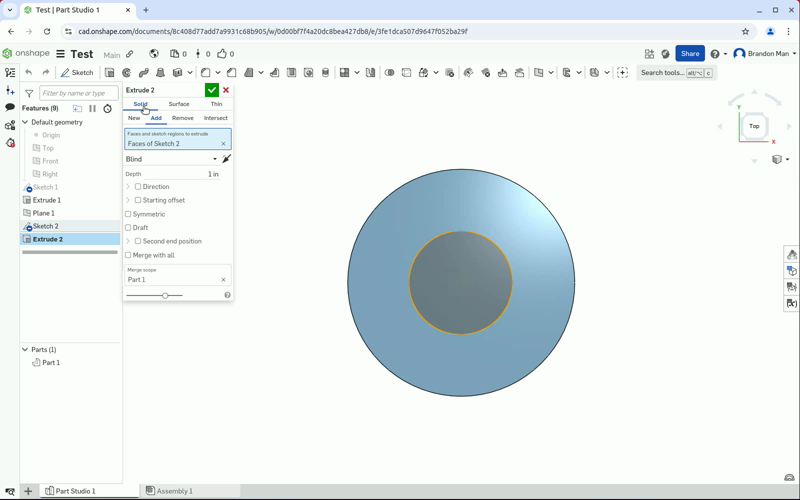
click(143, 106)
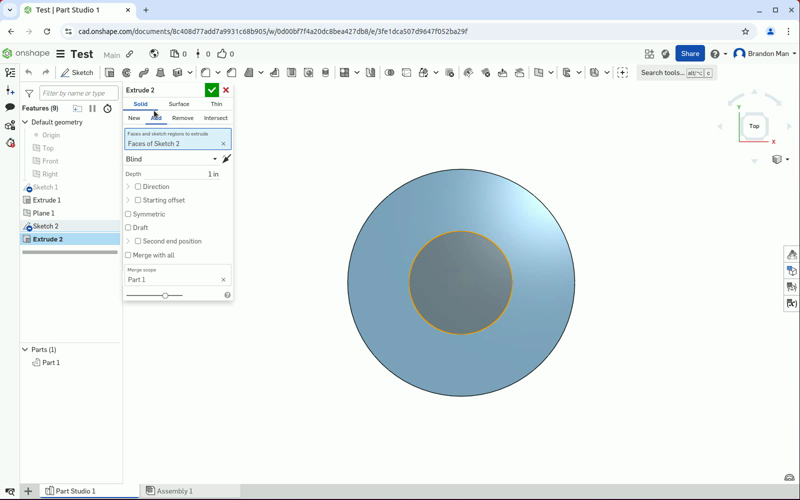
mouse_move(186, 120)
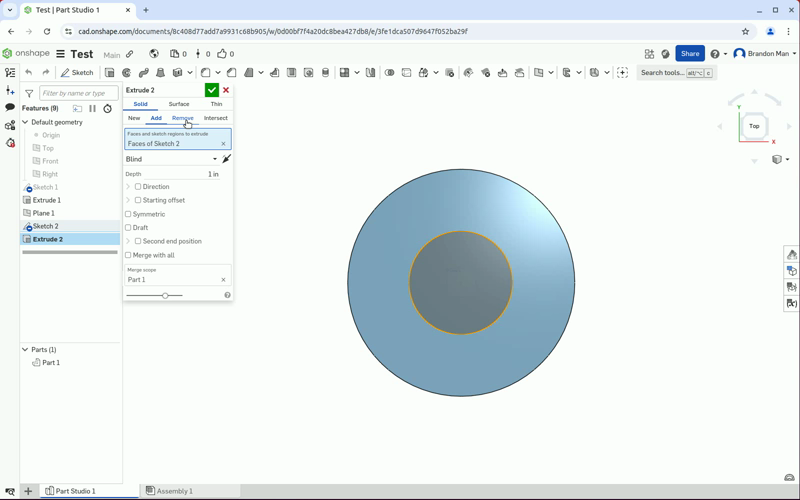
click(186, 120)
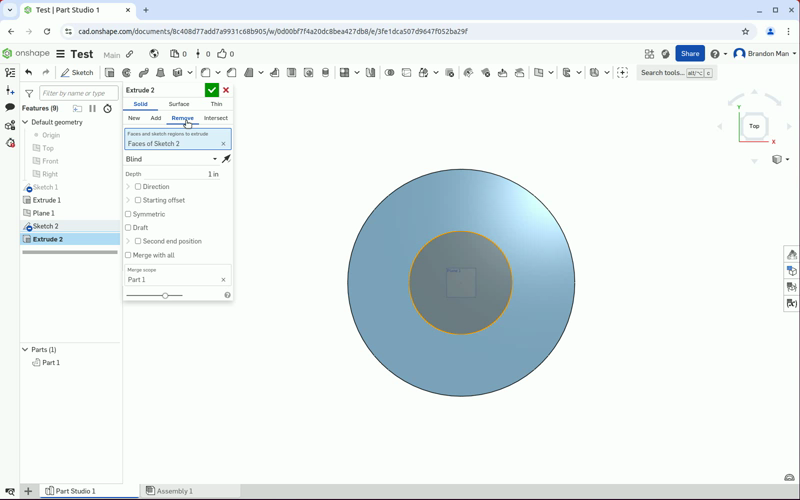
key(tab, 4)
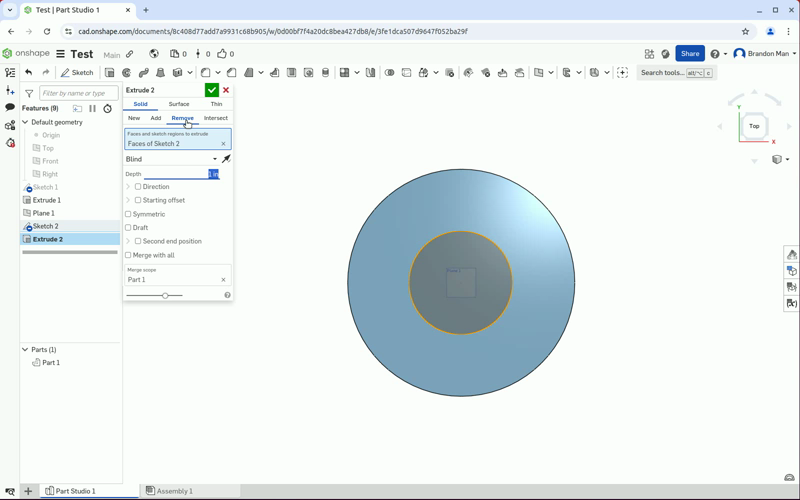
text(12.276)
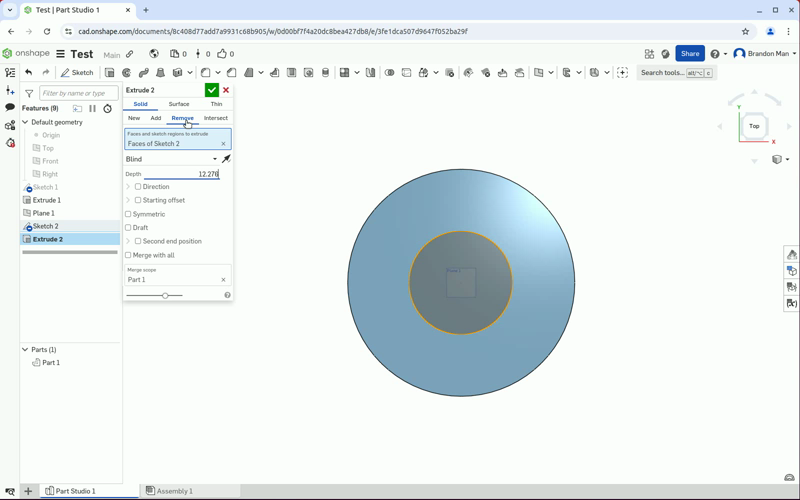
key(tab, 6)
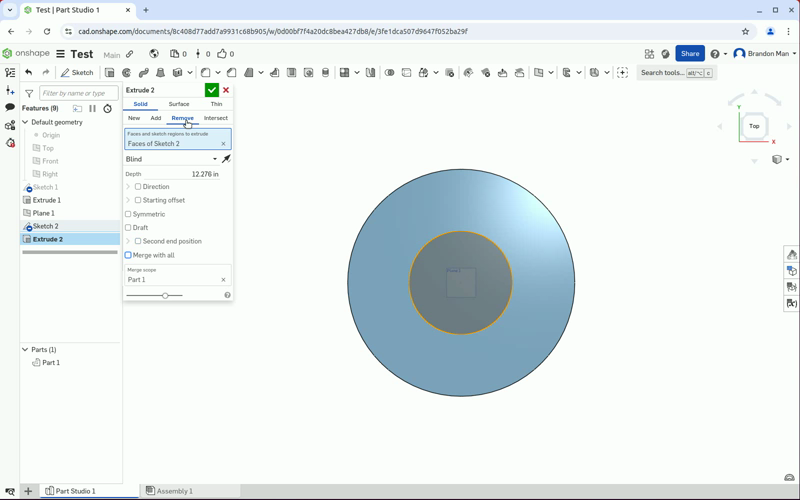
key(space)
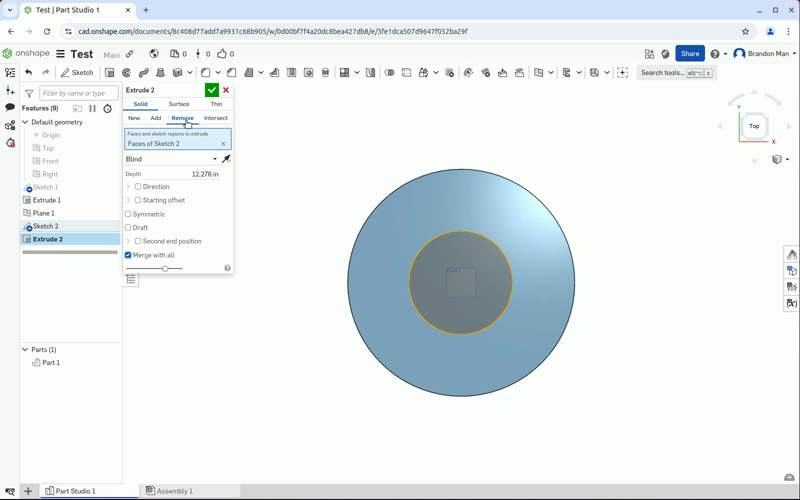
key(enter)
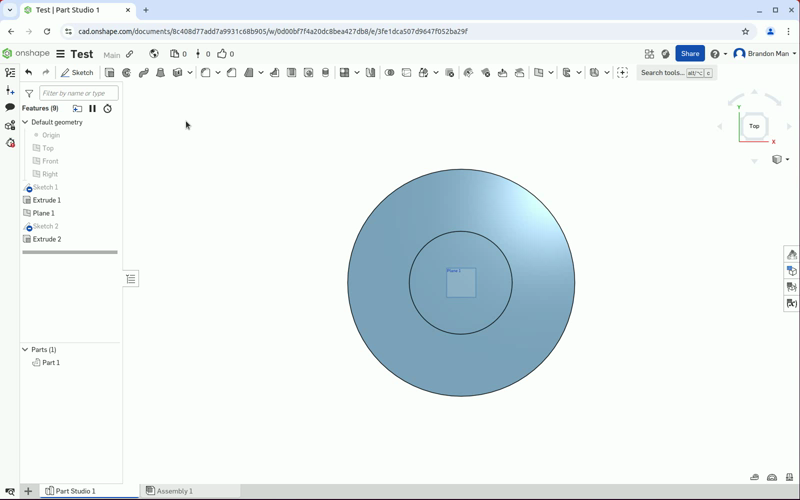
key(shift+h)
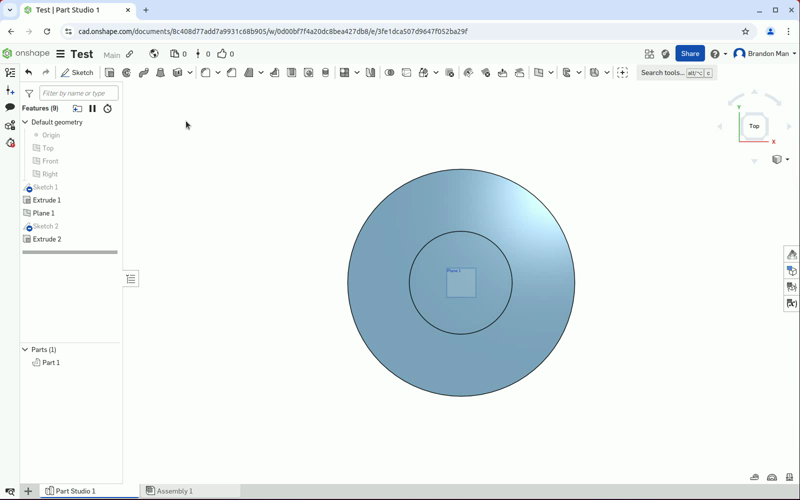
key(shift+h)
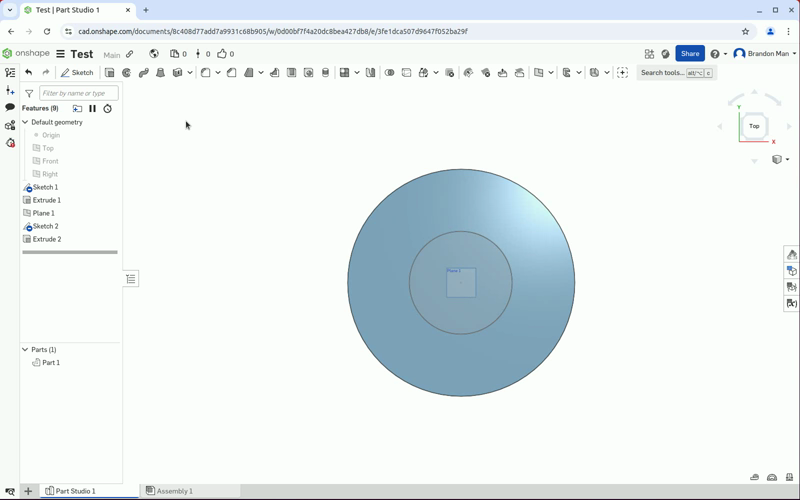
key(shift+7)
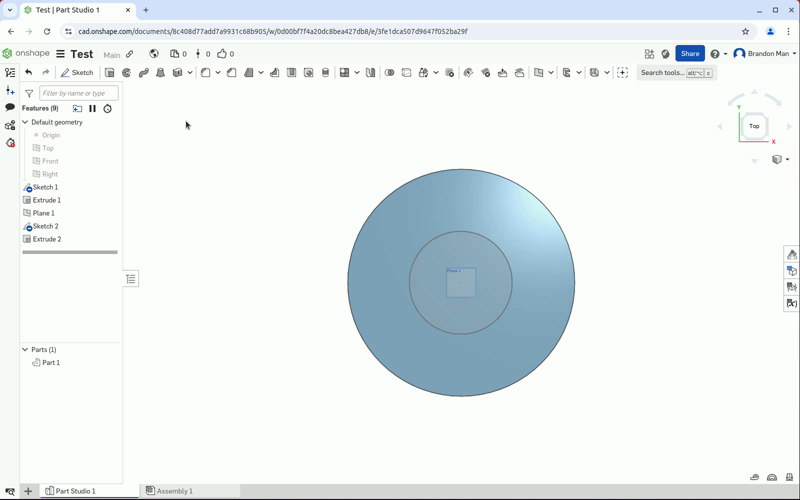
key(up, 3)
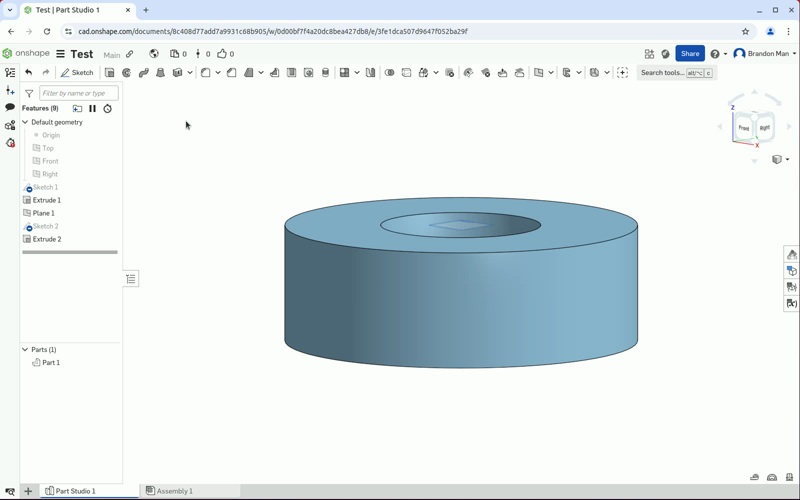
key(left, 3)
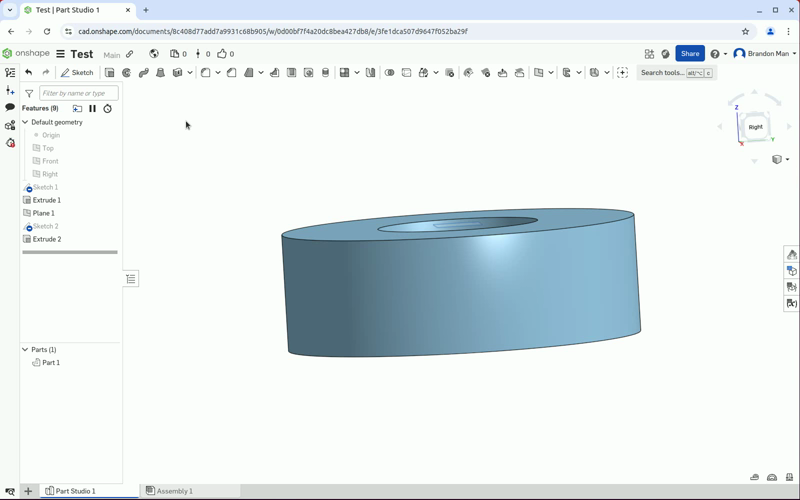
key(right, 3)
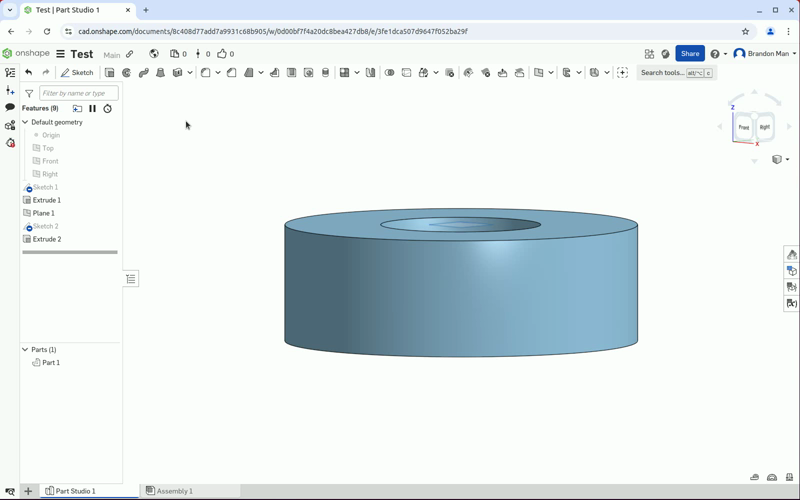
key(down, 3)
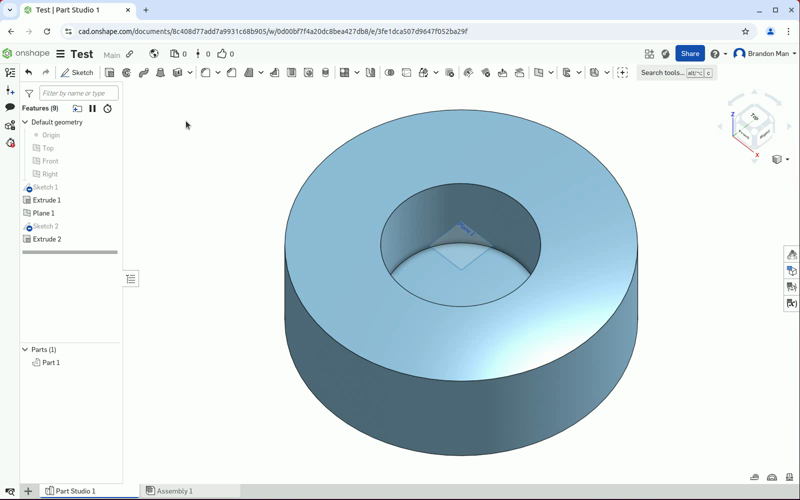
mouse_move(73, 189)
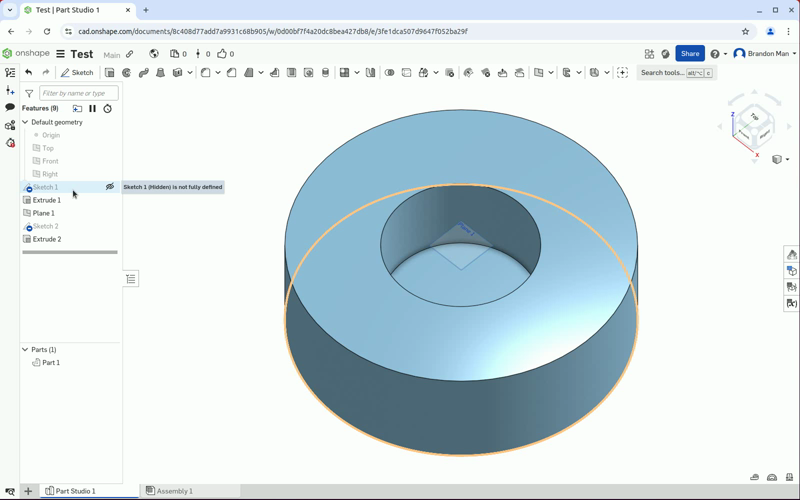
click(73, 189)